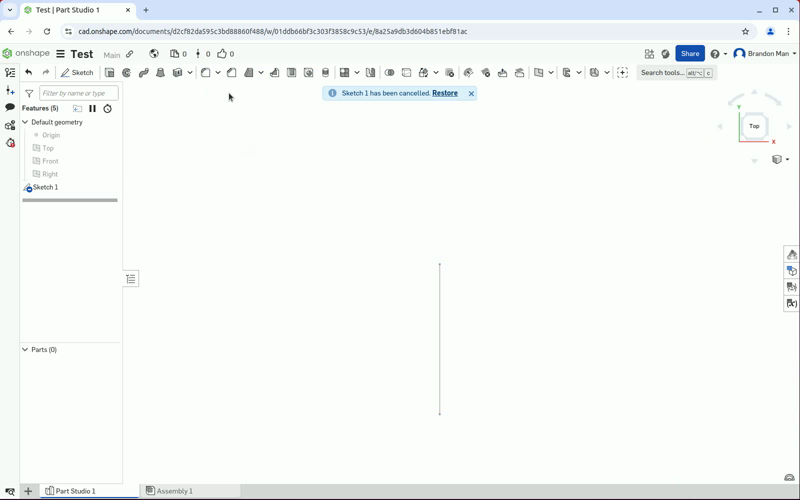
key(shift+h)
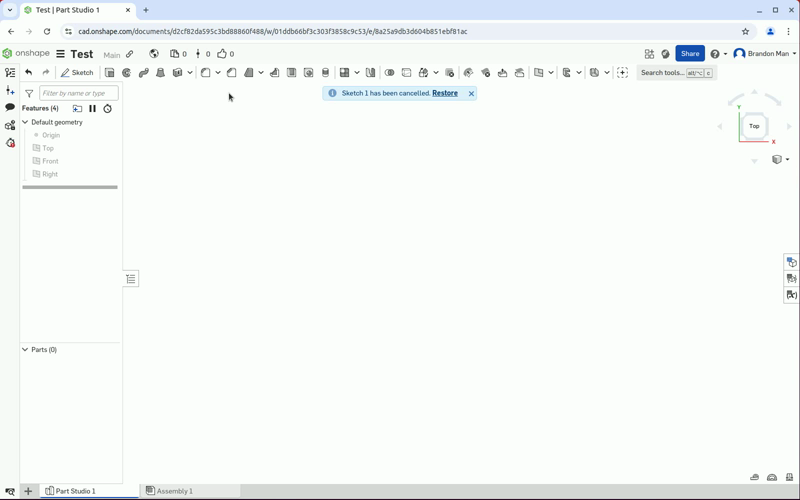
mouse_move(73, 352)
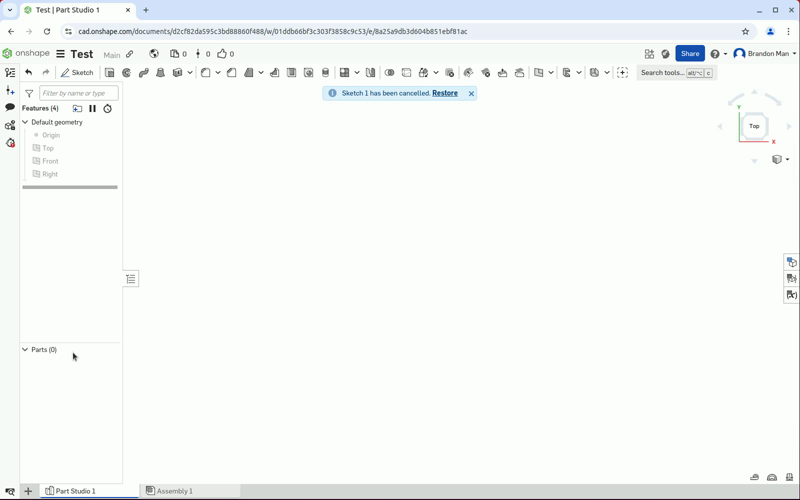
key(y)
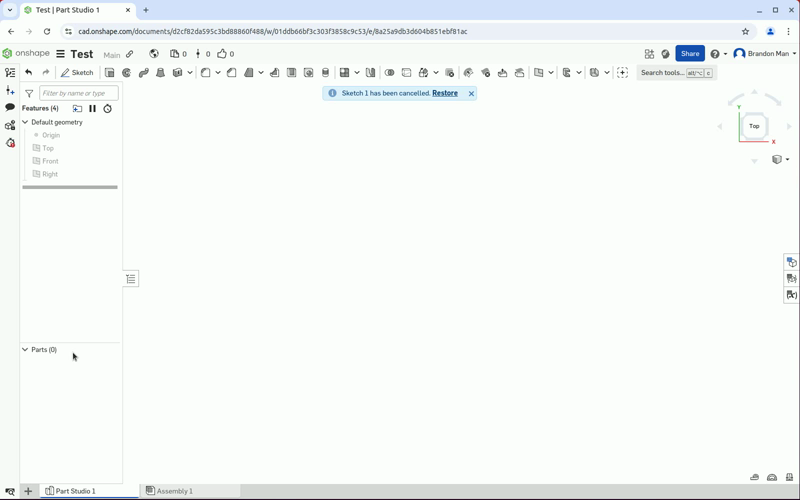
key(shift+p)
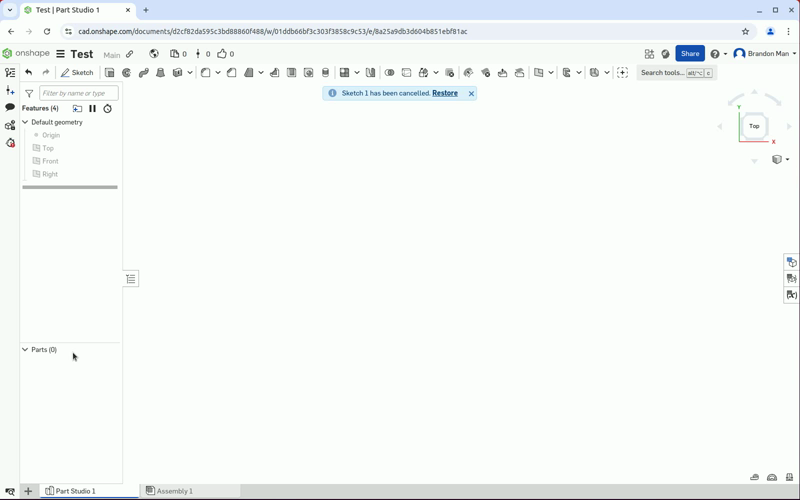
key(space)
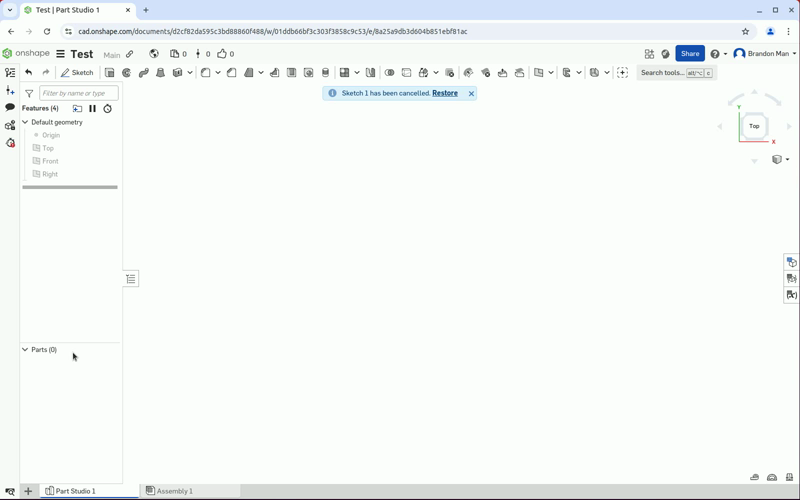
key_down(shift)
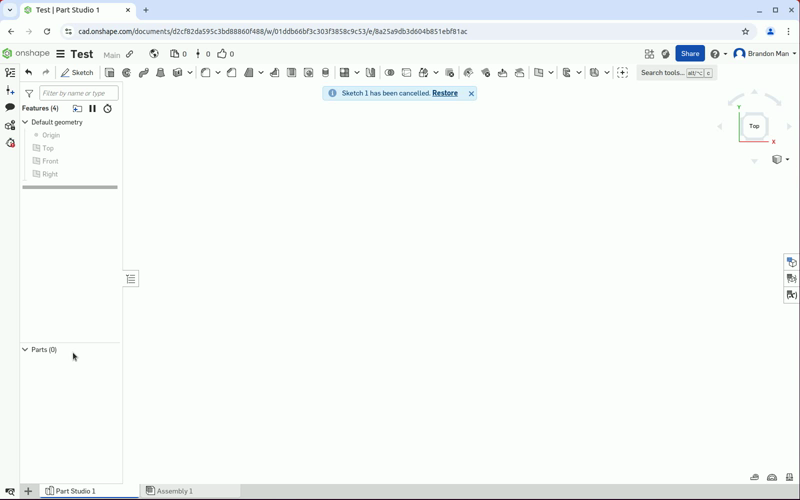
key(up)
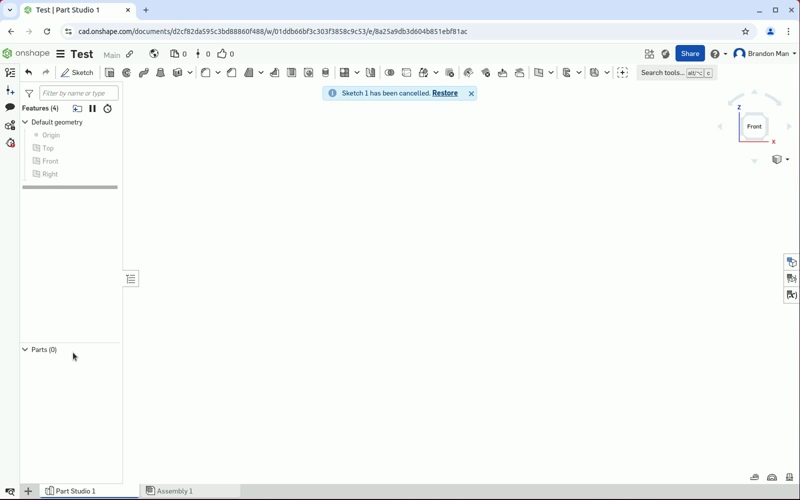
key_up(shift)
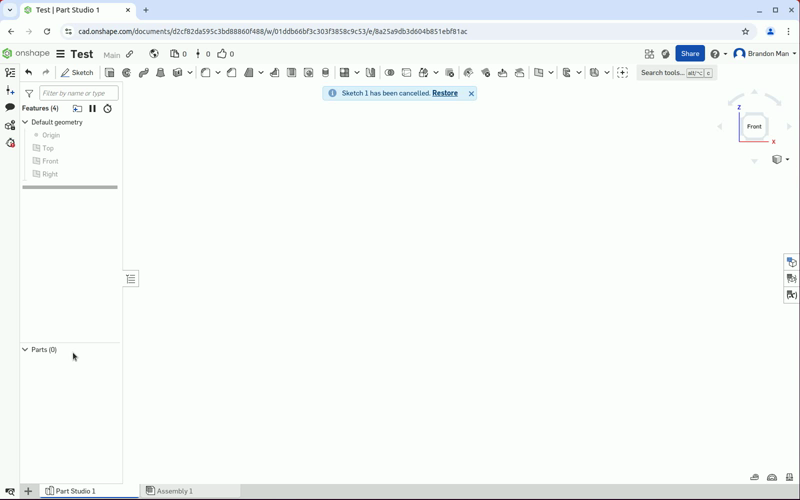
mouse_move(73, 352)
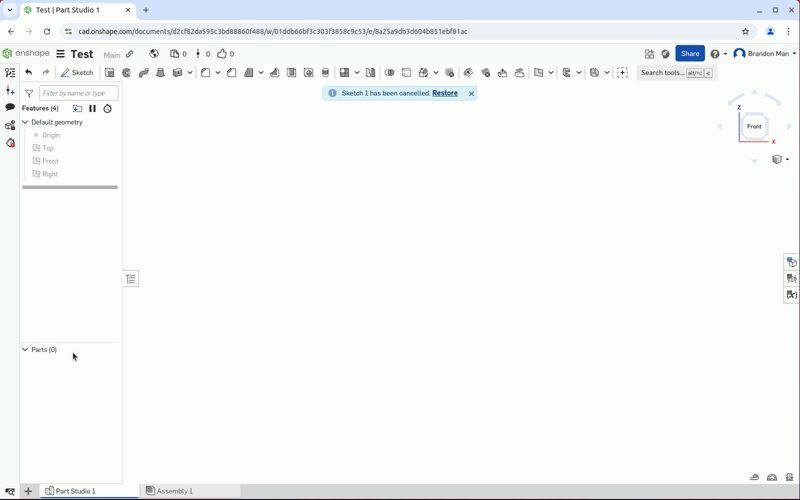
key(shift+y)
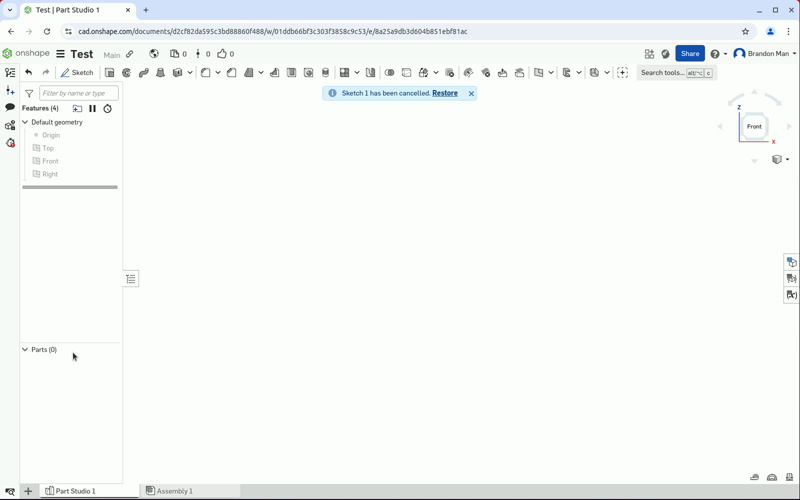
key(shift+s)
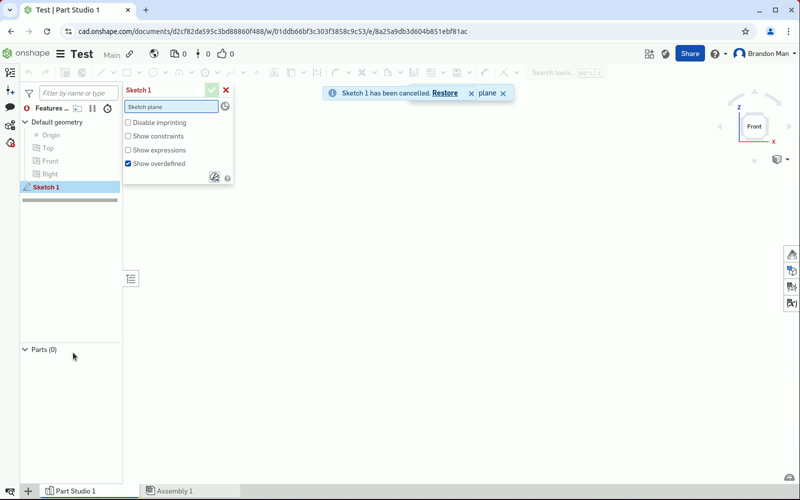
mouse_move(73, 163)
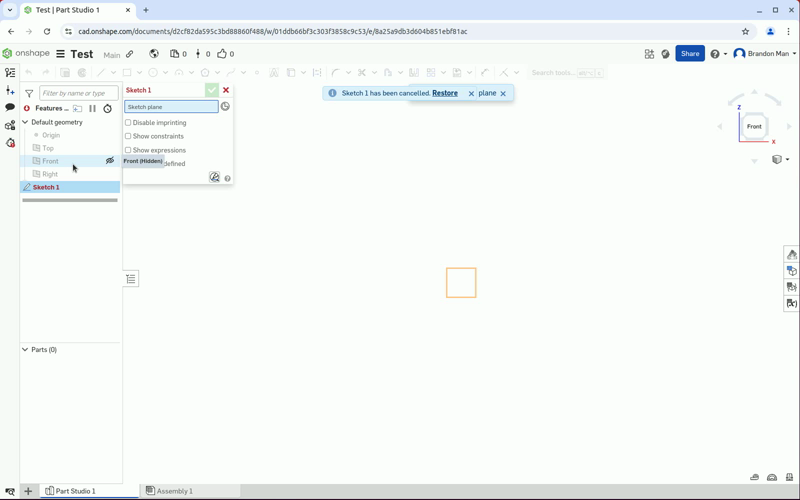
click(73, 163)
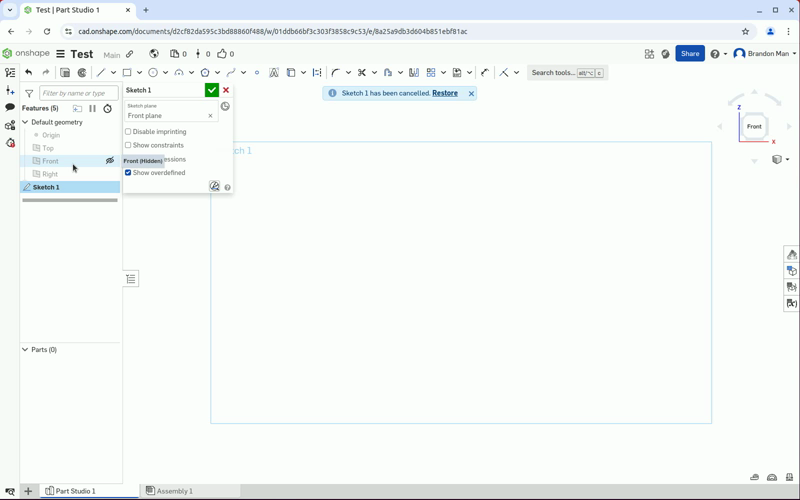
mouse_move(73, 352)
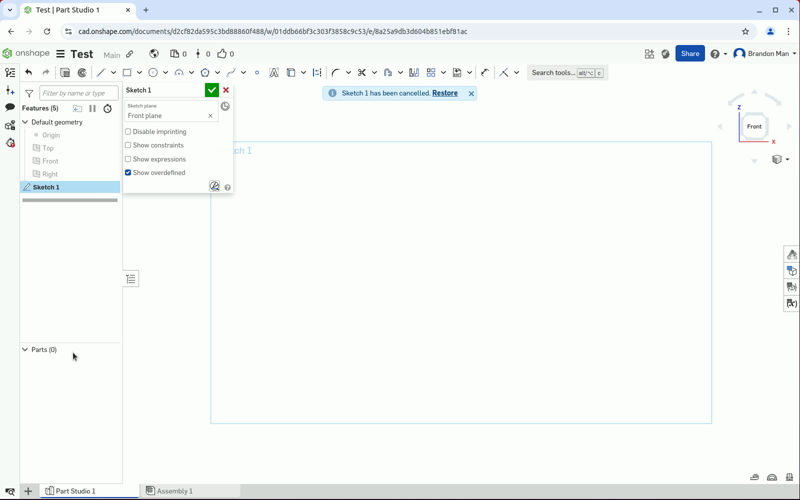
key(y)
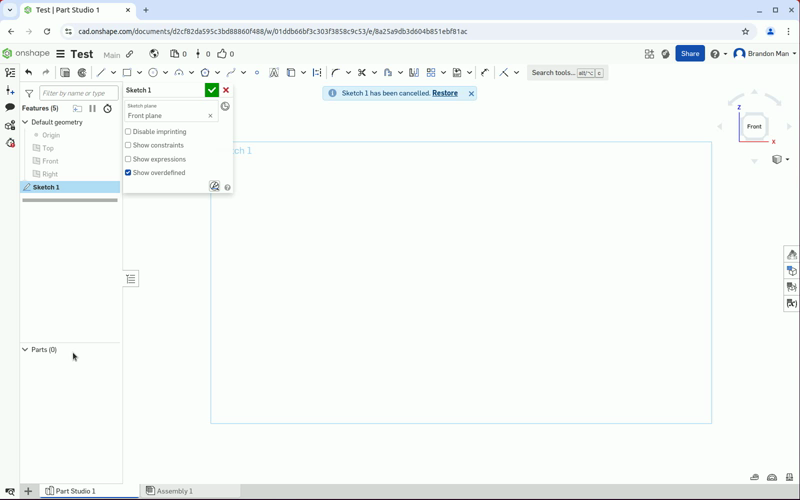
key(c)
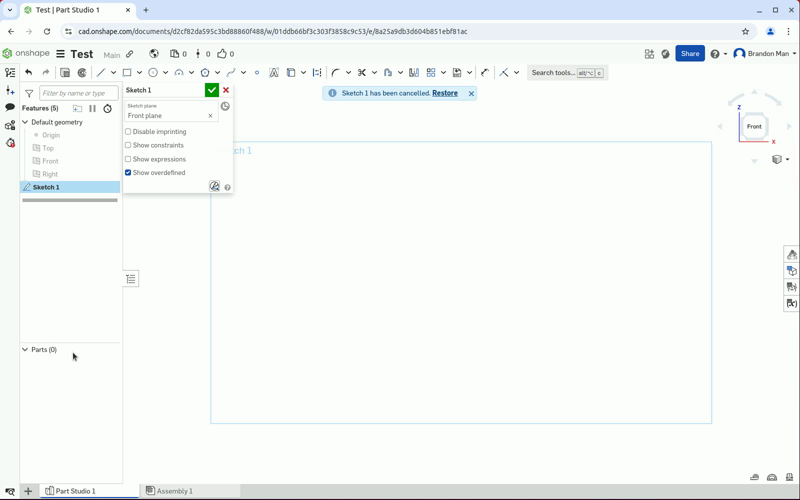
key_down(shift)
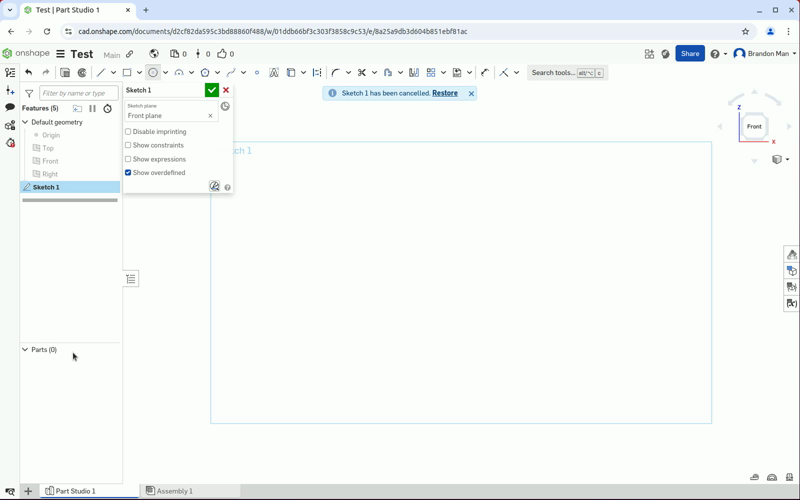
mouse_move(460, 282)
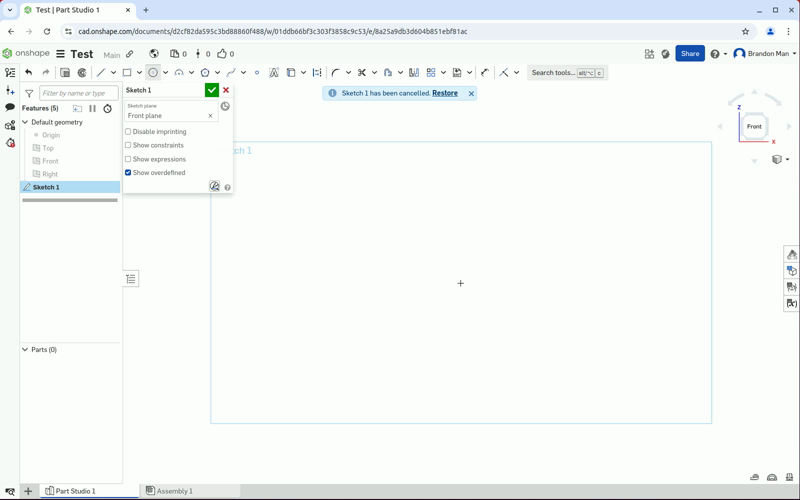
click(460, 282)
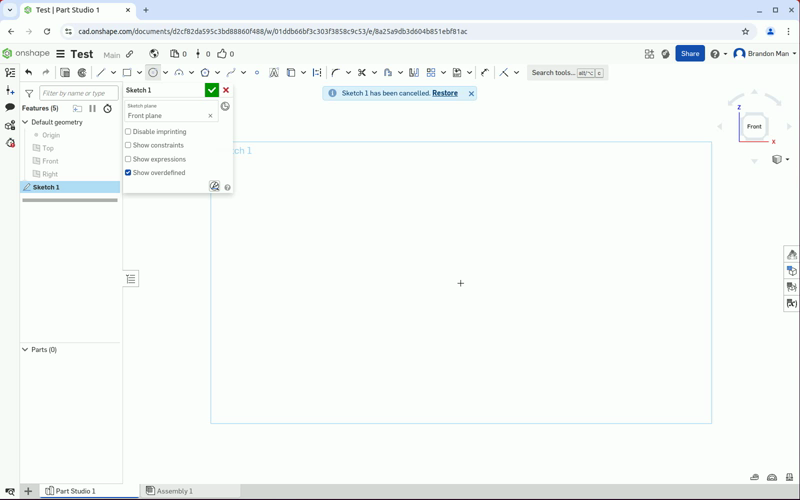
key_up(shift)
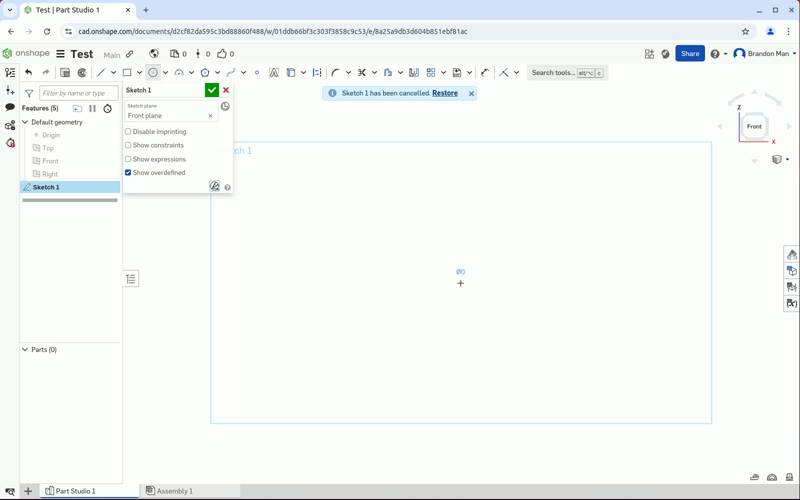
mouse_move(503, 282)
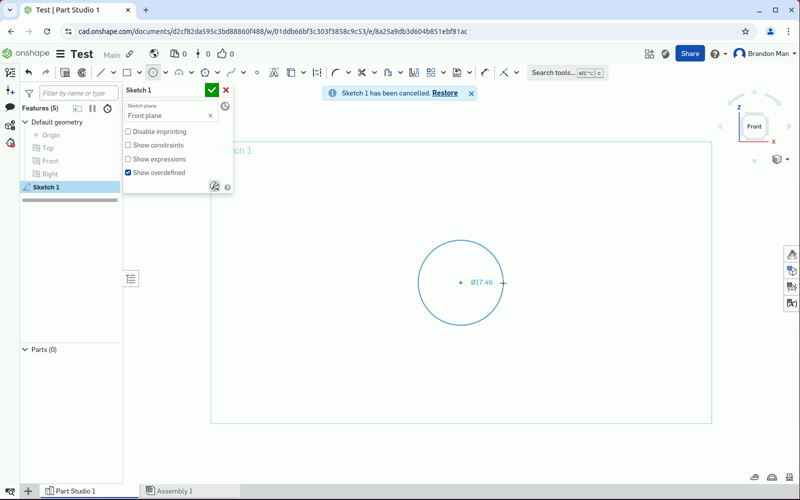
click(503, 282)
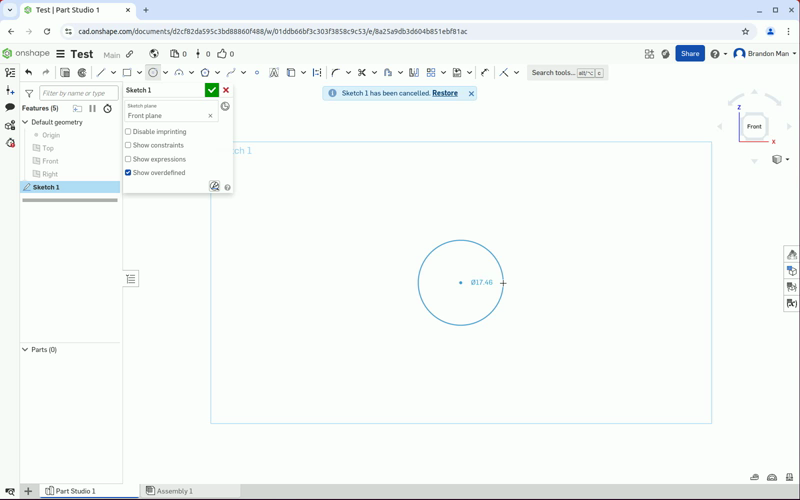
key(esc)
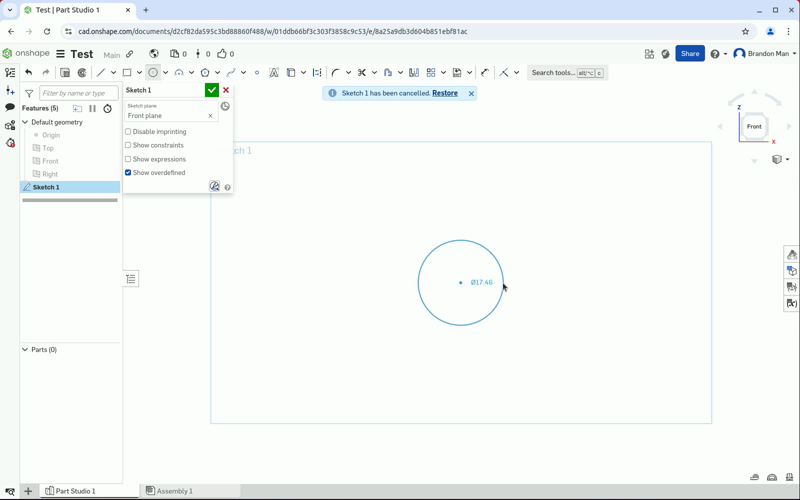
mouse_move(462, 267)
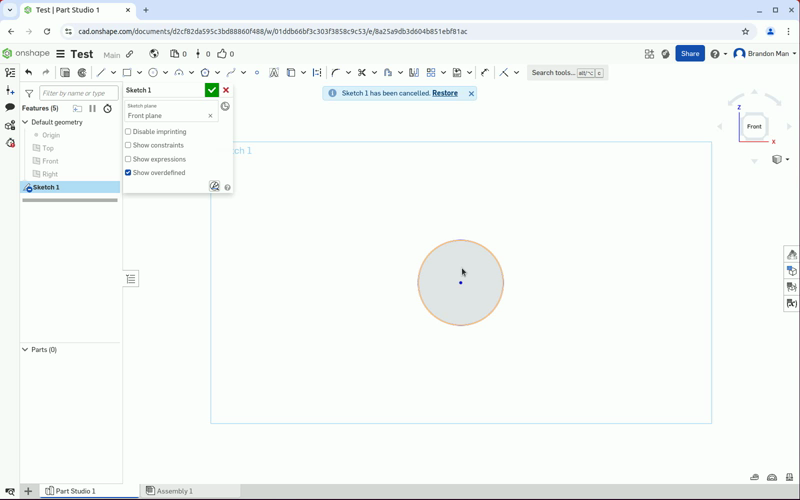
click(462, 267)
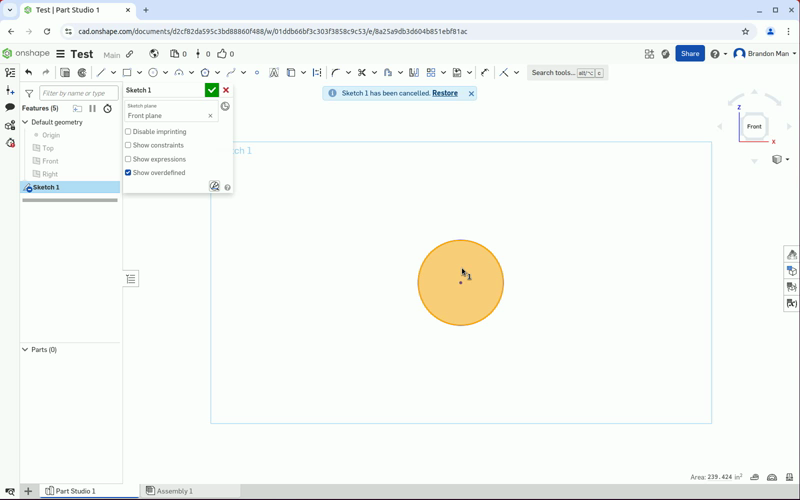
mouse_move(73, 352)
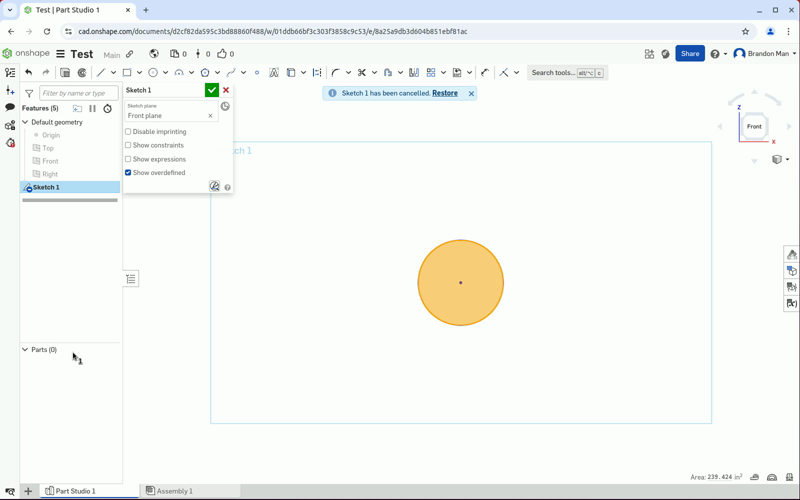
key(shift+y)
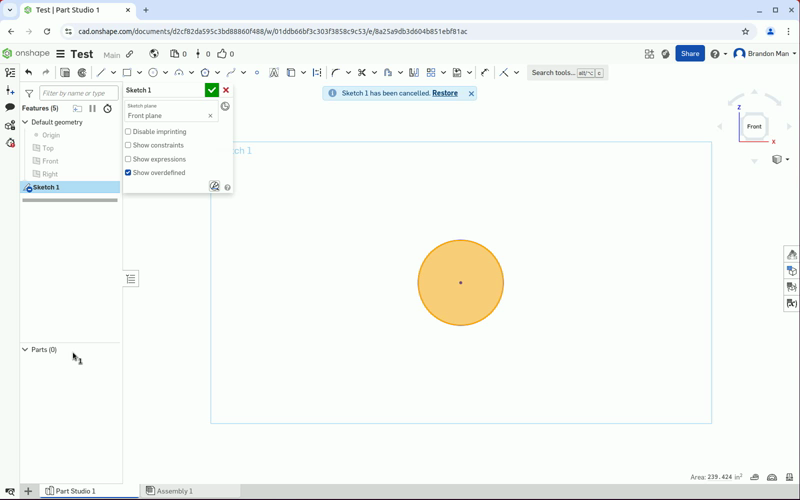
key(shift+e)
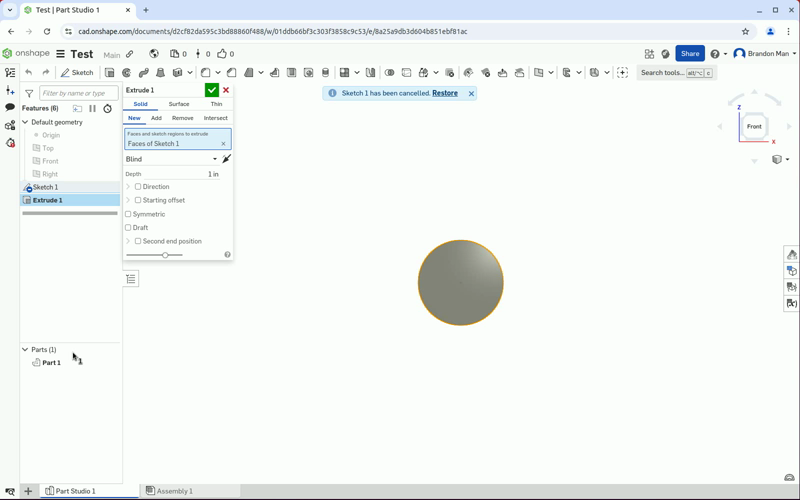
mouse_move(143, 106)
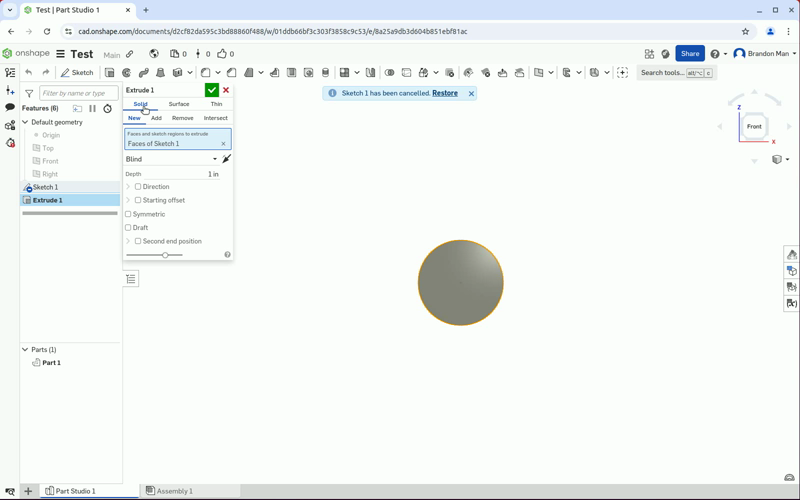
click(143, 106)
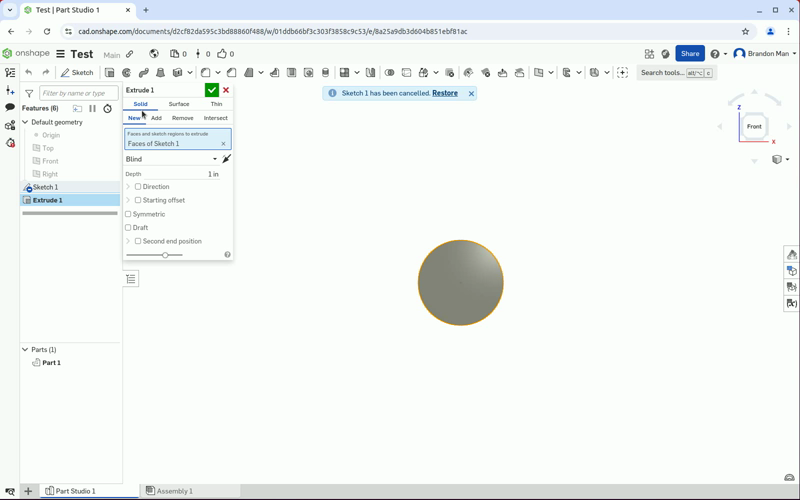
mouse_move(137, 120)
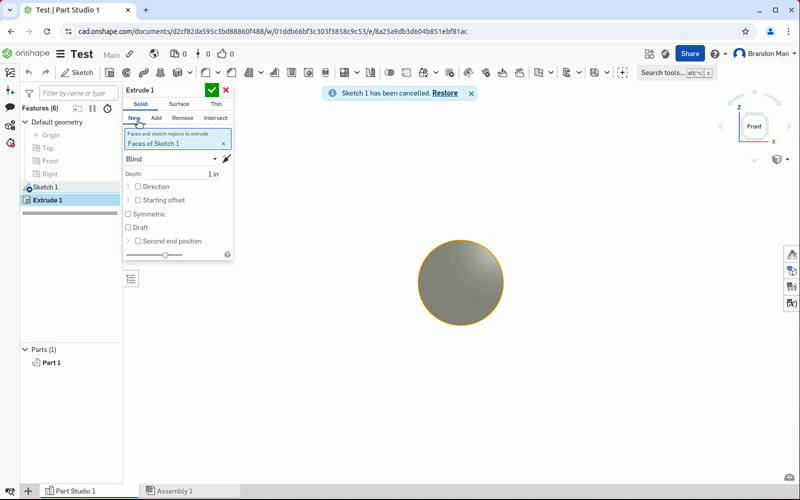
click(137, 120)
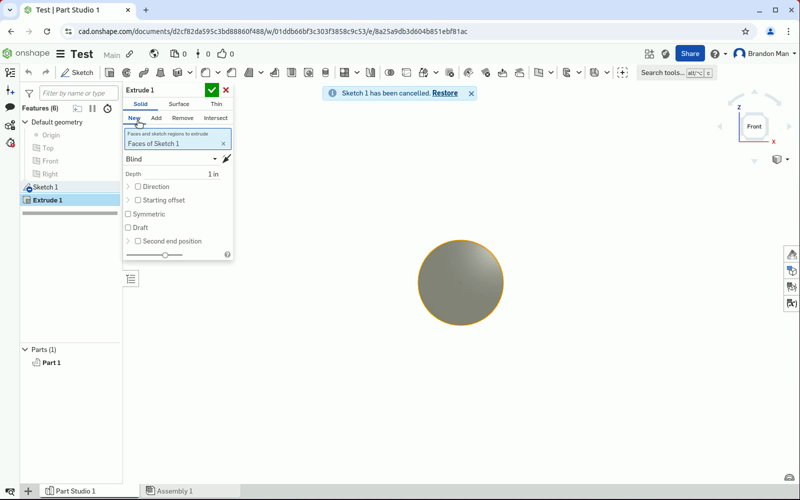
key(tab, 4)
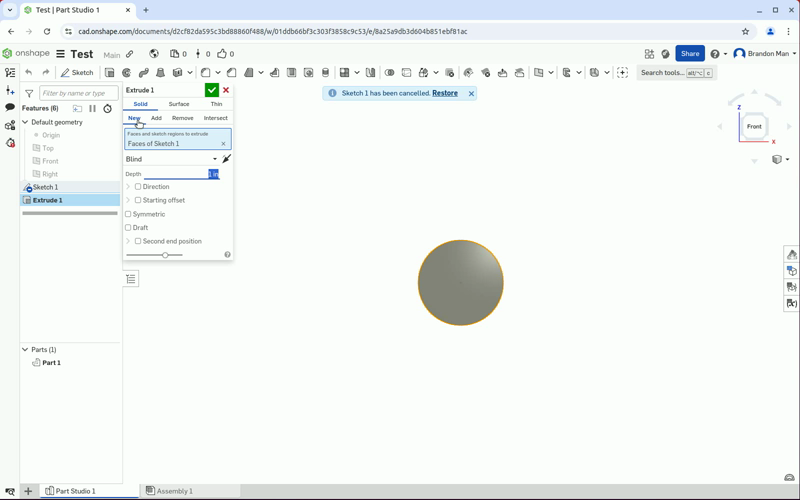
text(-23.108)
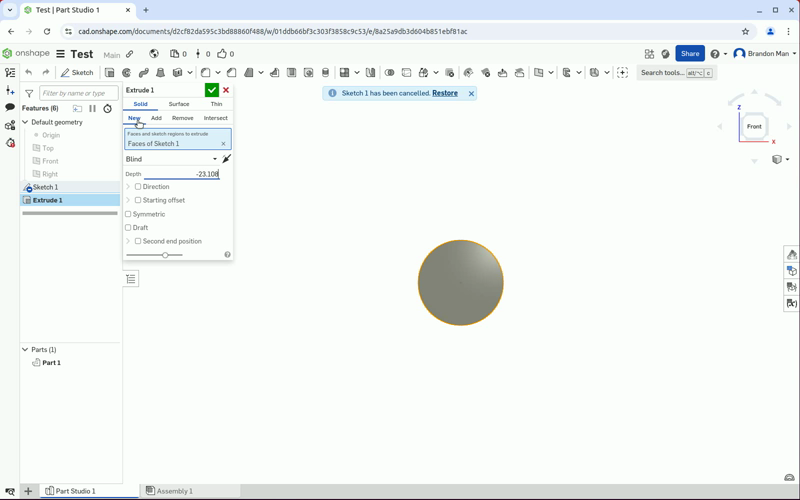
key(enter)
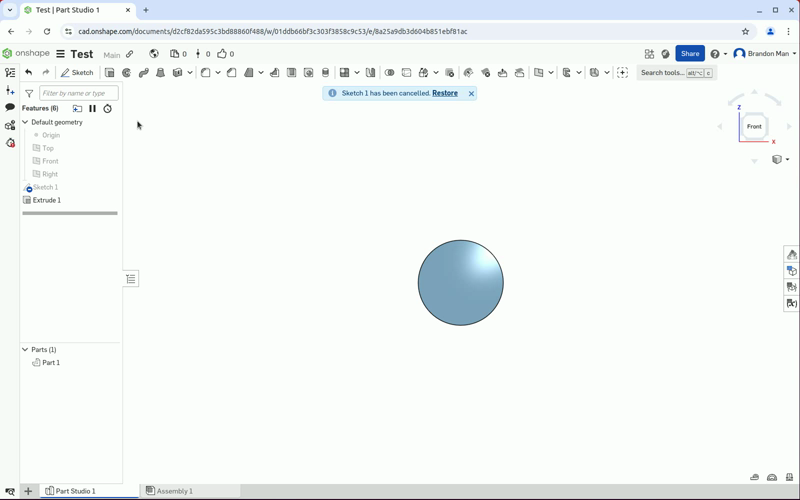
key(shift+h)
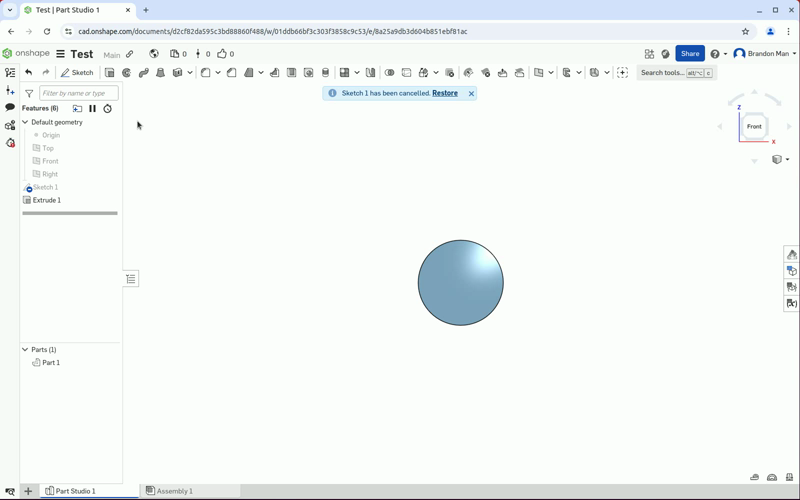
key(shift+h)
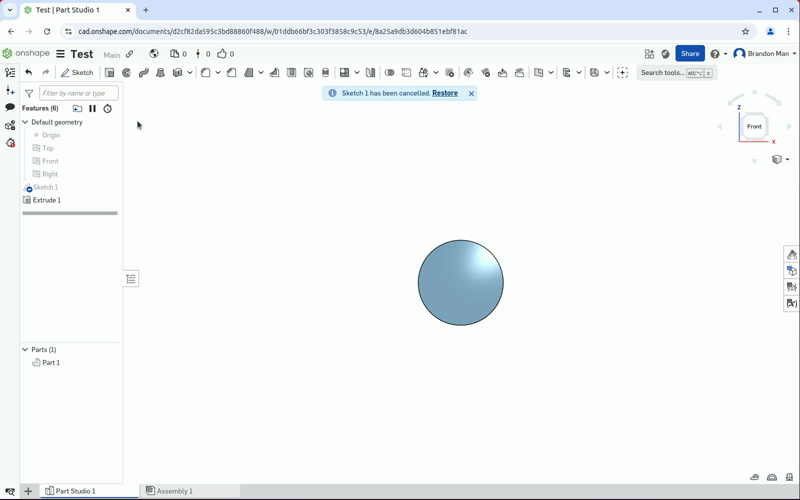
mouse_move(73, 189)
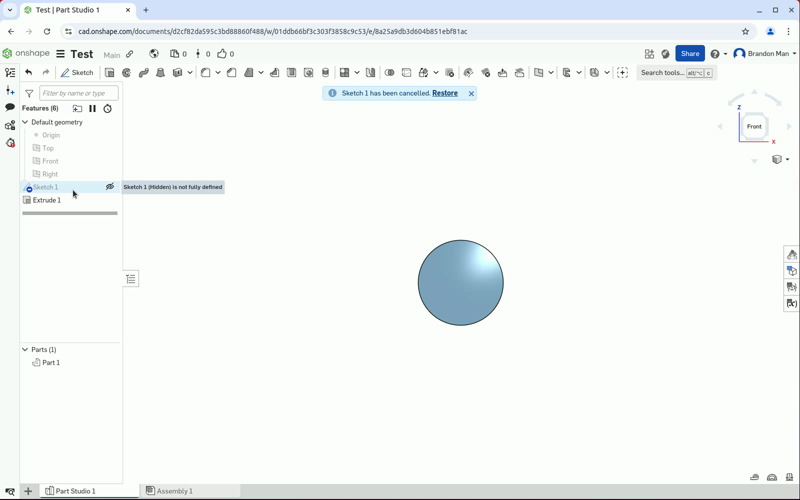
click(73, 189)
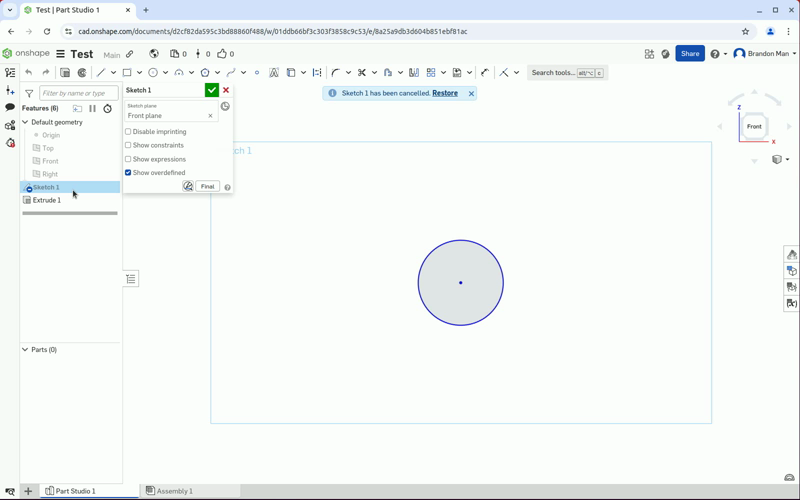
mouse_move(229, 92)
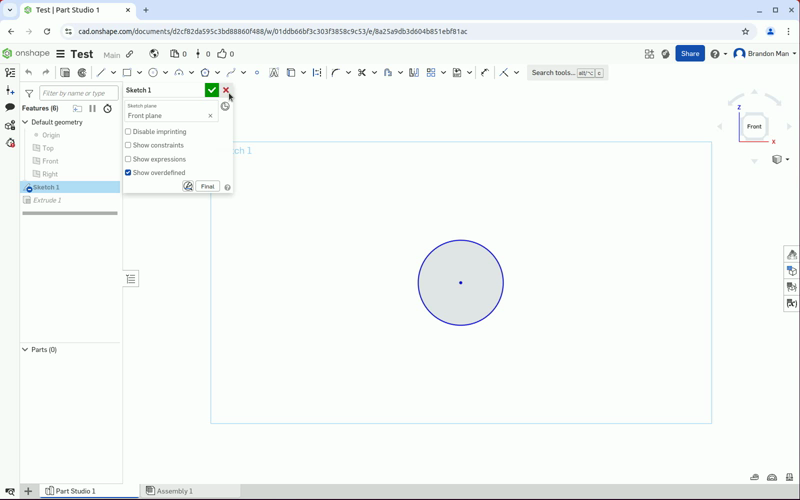
click(229, 92)
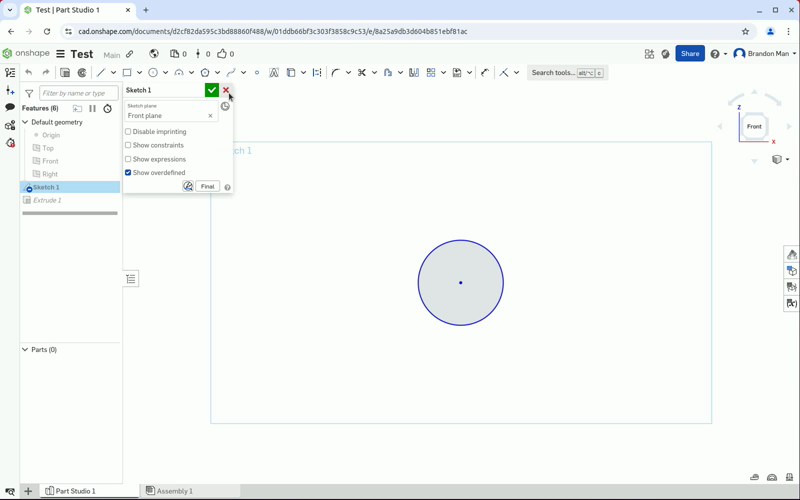
key(shift+s)
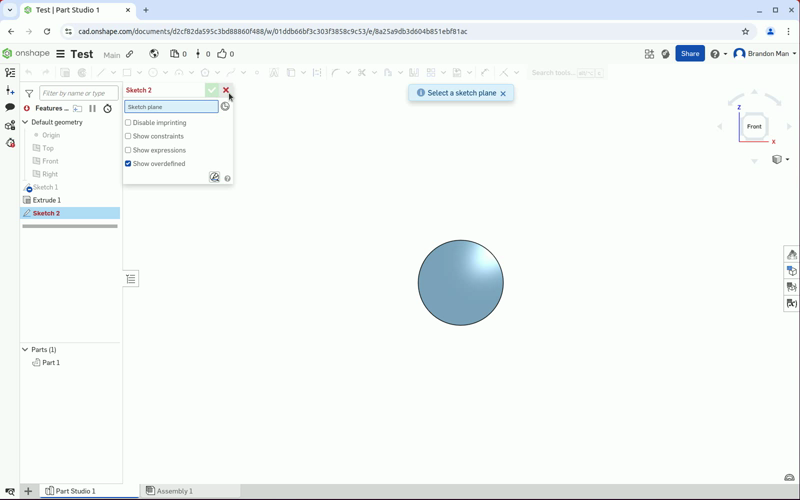
mouse_move(73, 163)
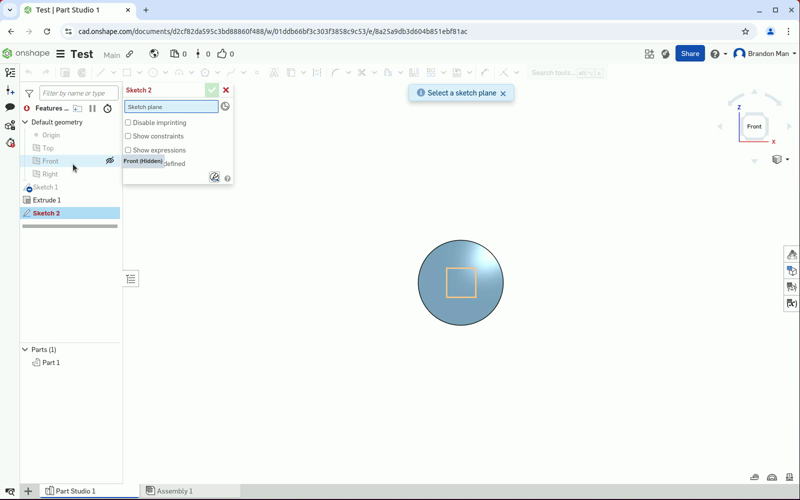
click(73, 163)
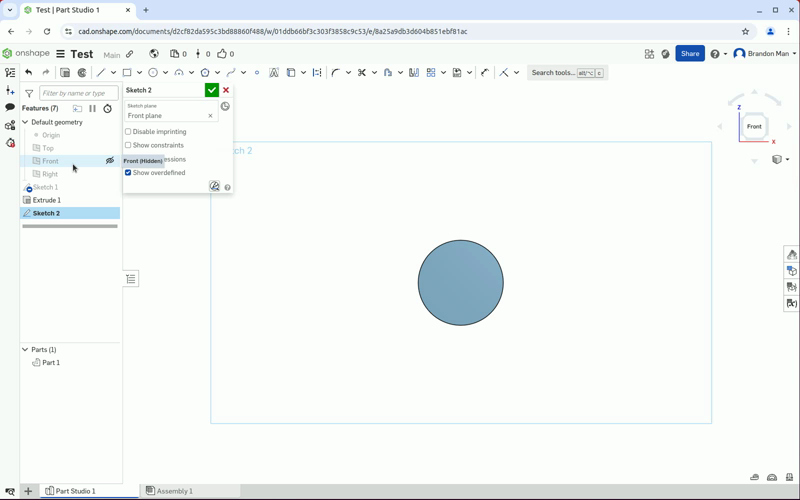
mouse_move(73, 352)
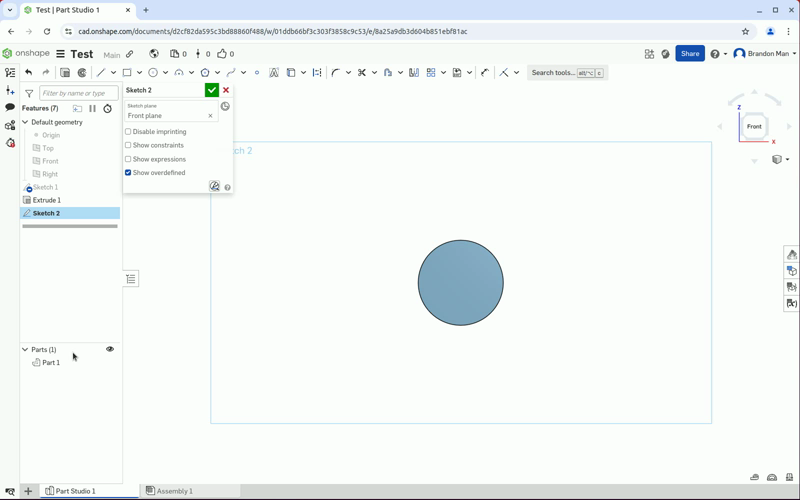
key(y)
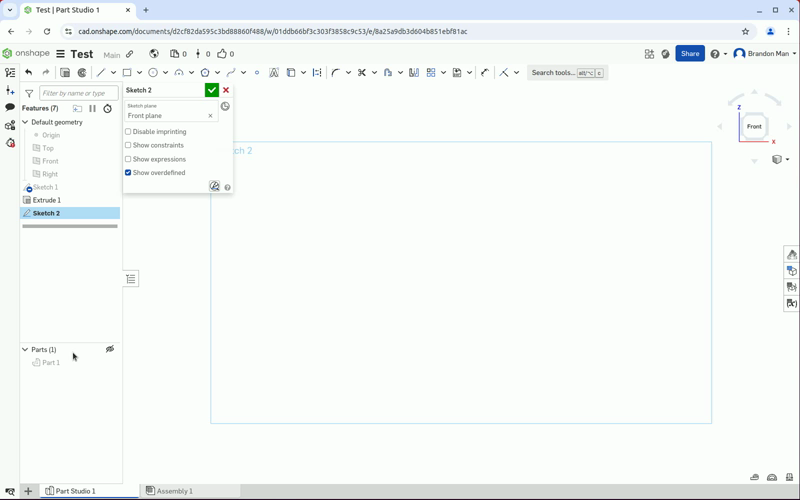
key(c)
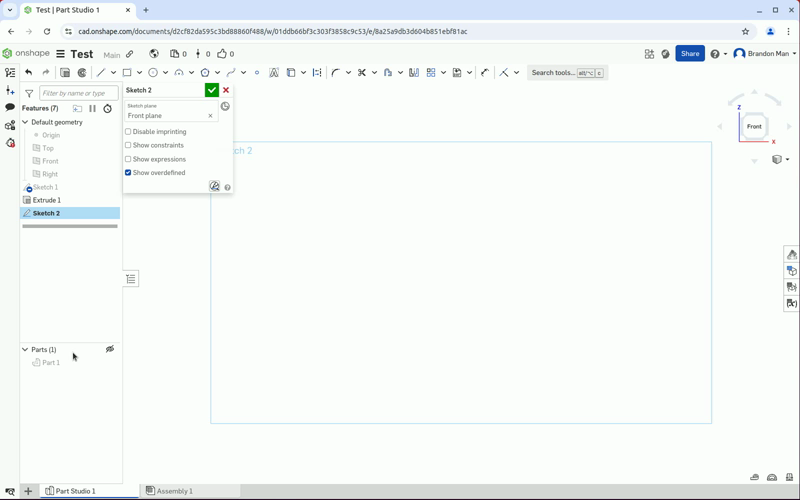
key_down(shift)
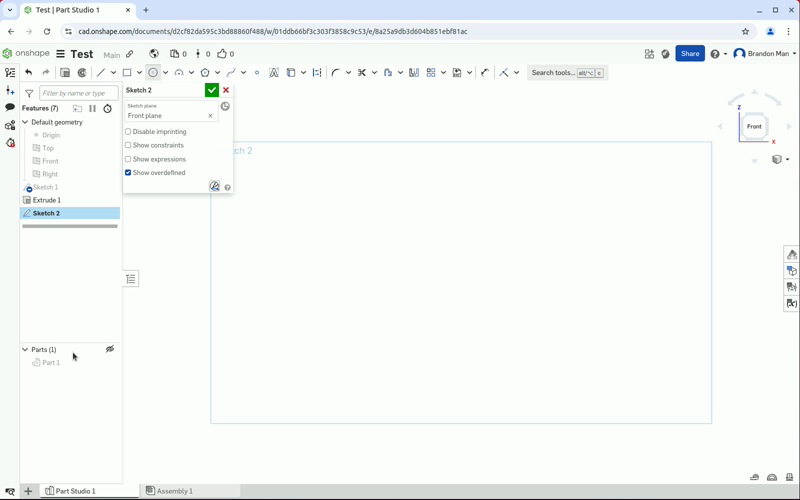
mouse_move(461, 282)
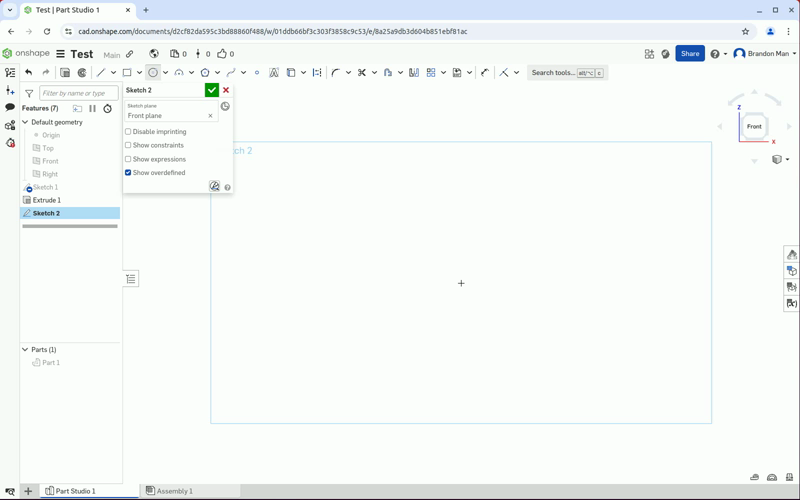
click(461, 282)
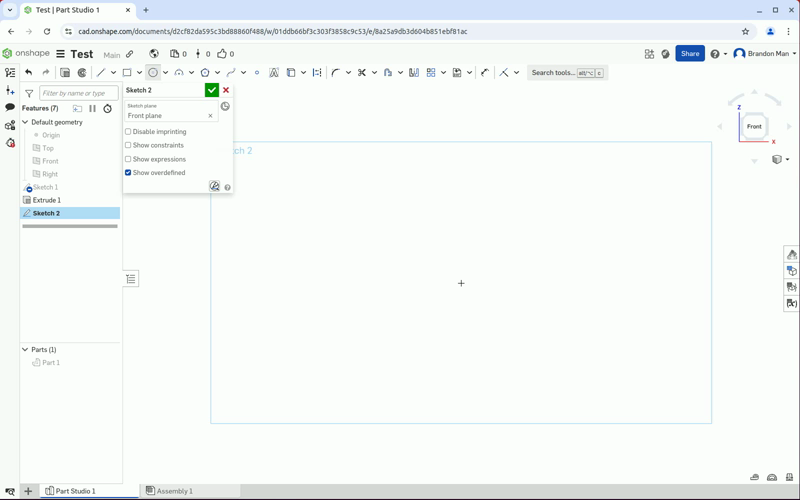
key_up(shift)
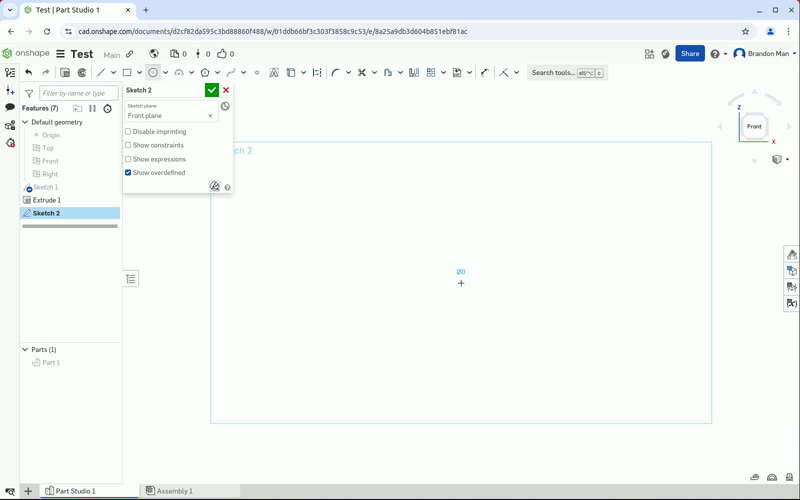
mouse_move(495, 282)
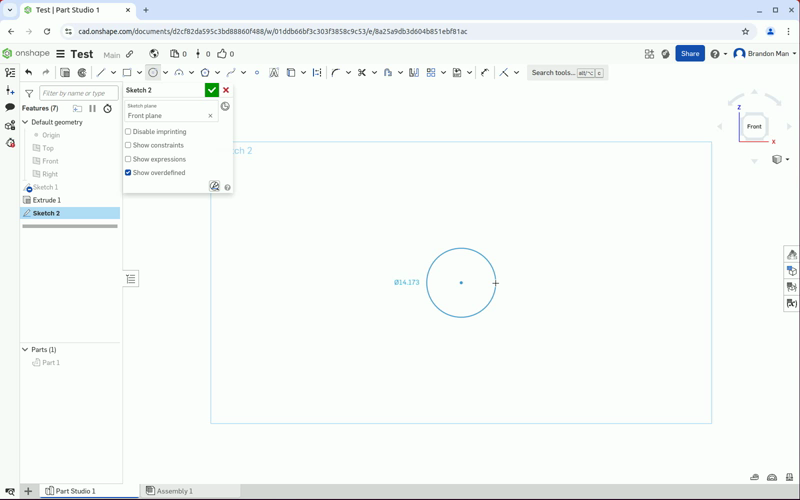
click(495, 282)
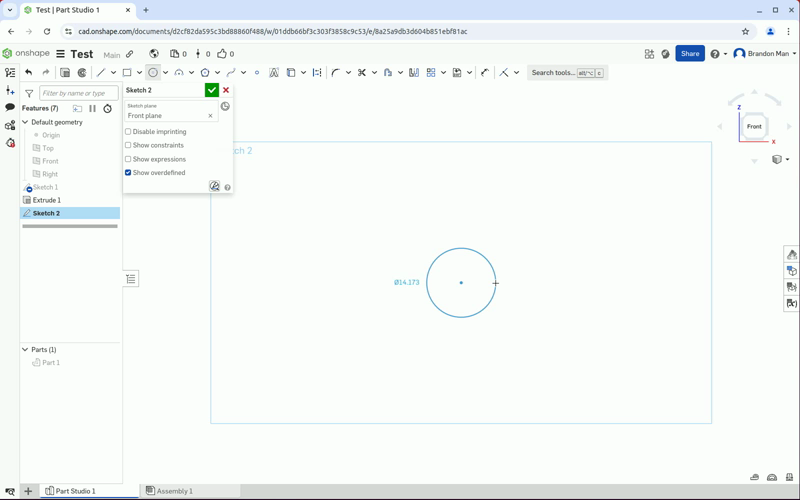
key(esc)
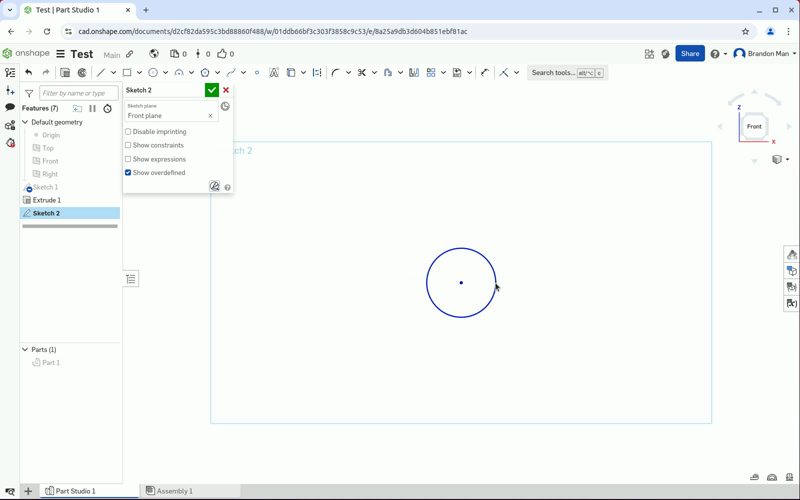
key(c)
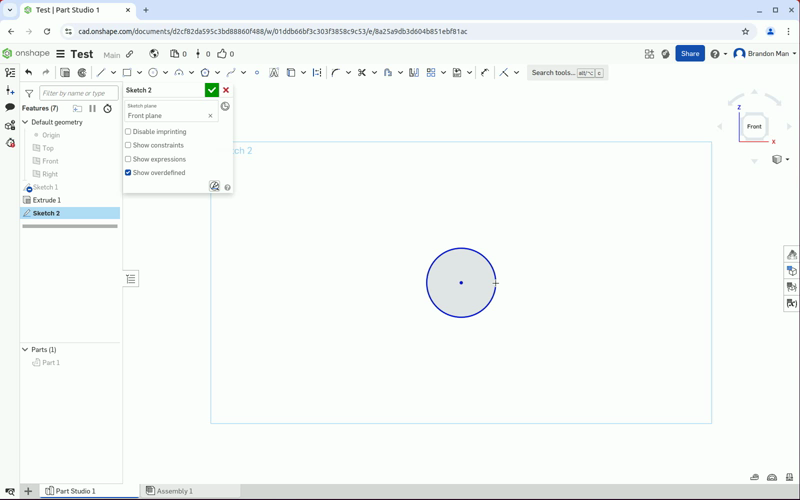
key_down(shift)
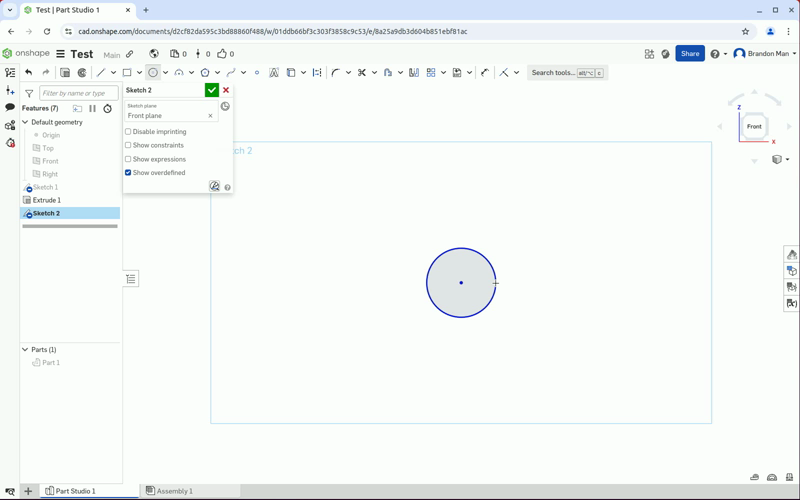
mouse_move(461, 282)
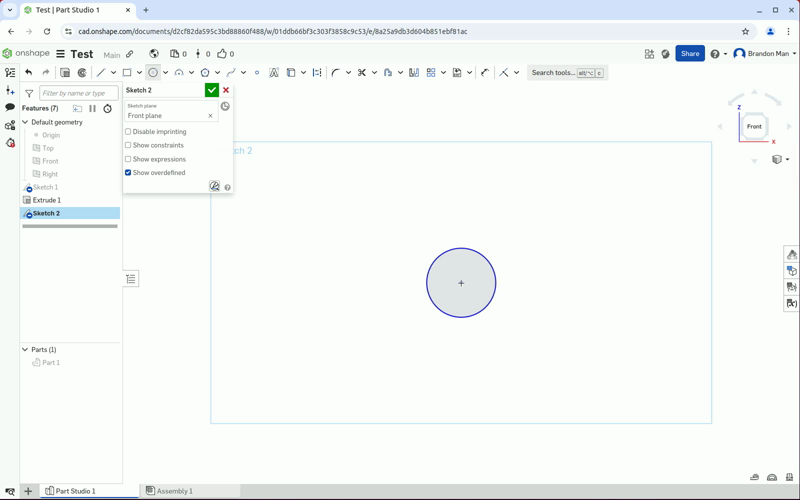
click(461, 282)
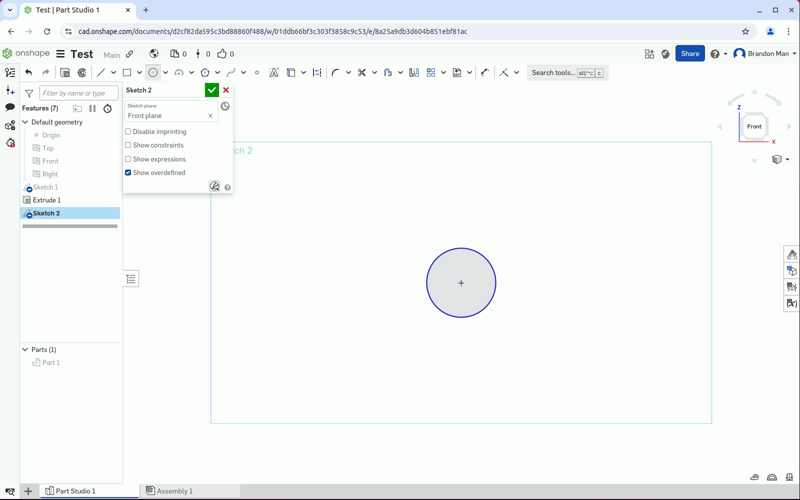
key_up(shift)
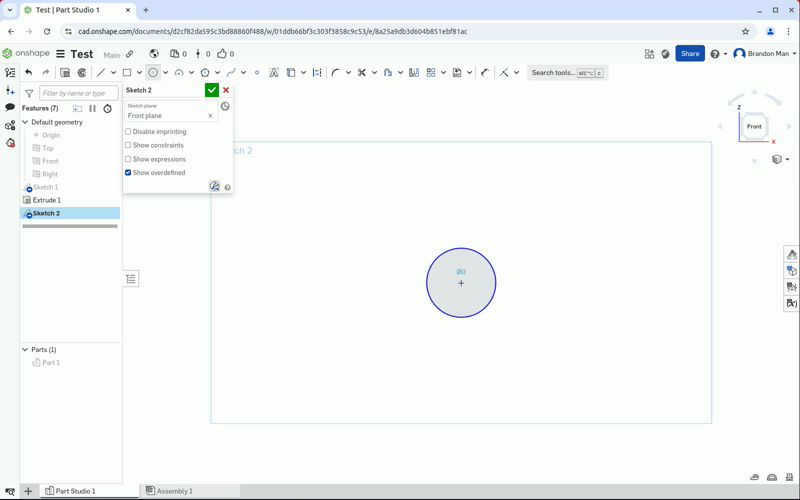
mouse_move(484, 282)
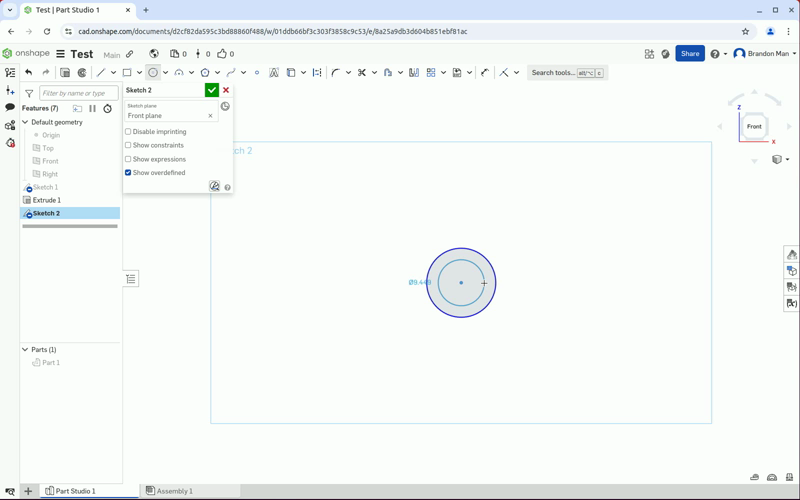
click(484, 282)
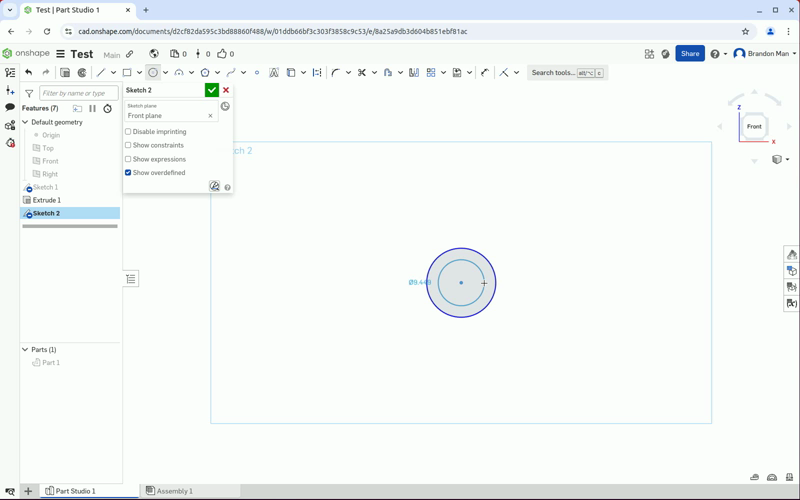
key(esc)
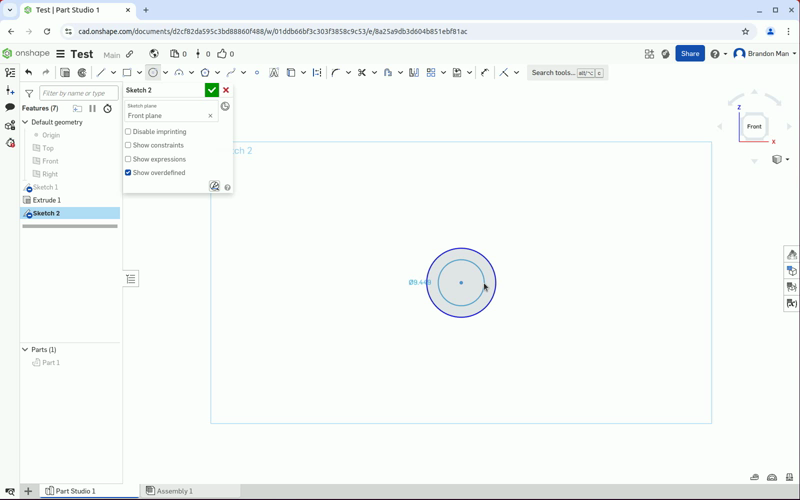
mouse_move(457, 307)
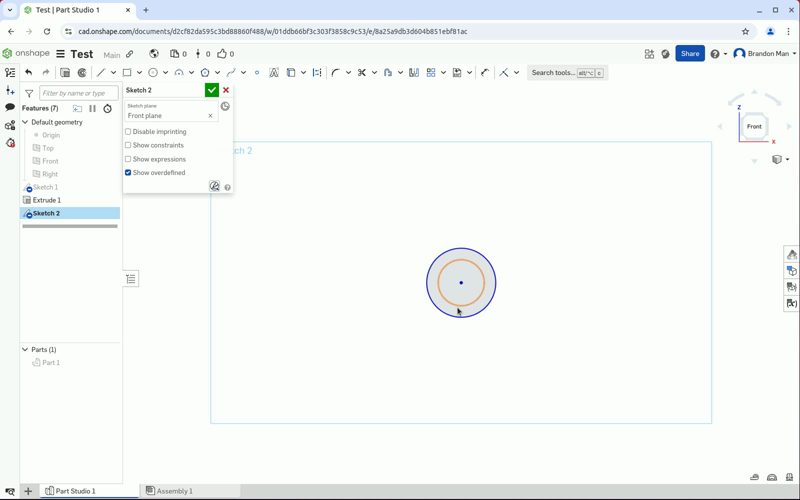
click(457, 307)
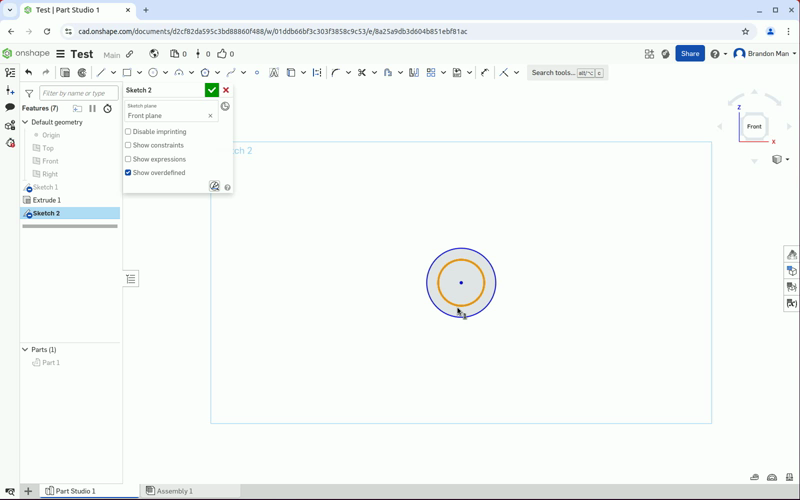
mouse_move(73, 352)
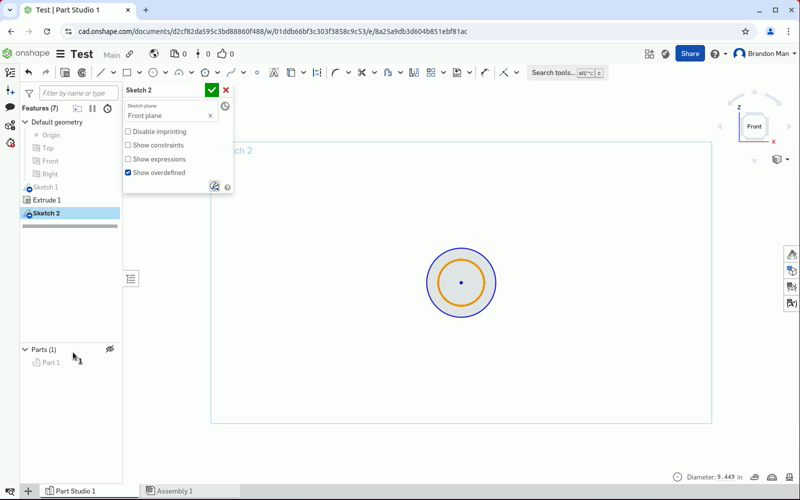
key(shift+y)
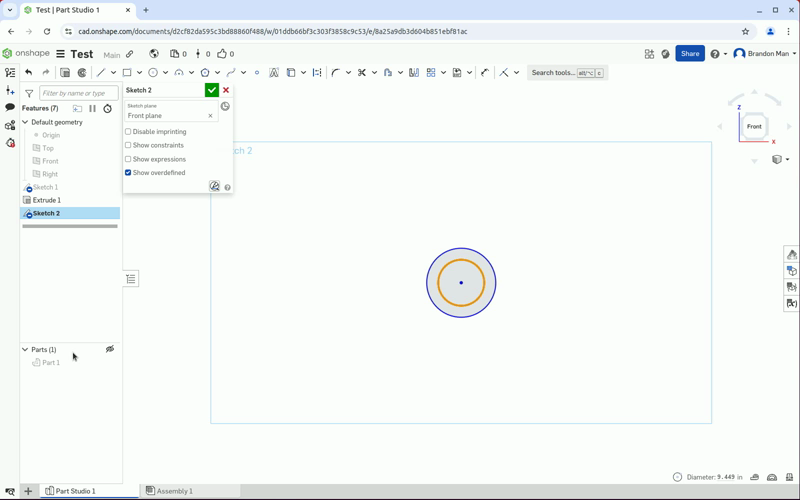
key(shift+e)
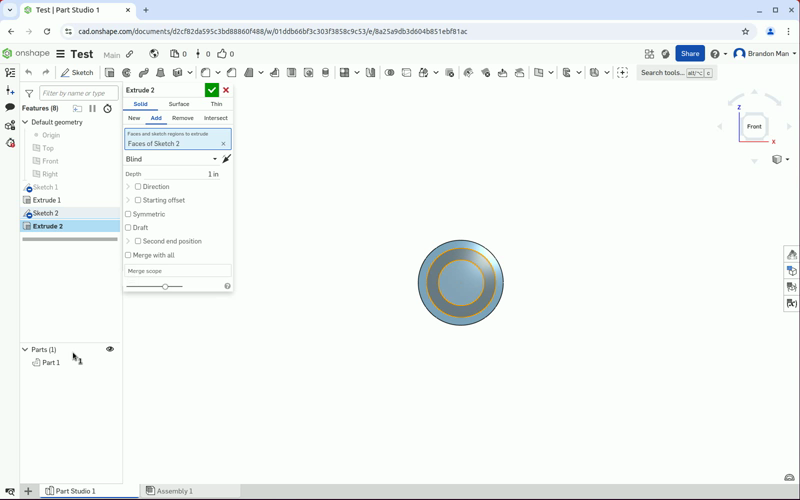
mouse_move(143, 106)
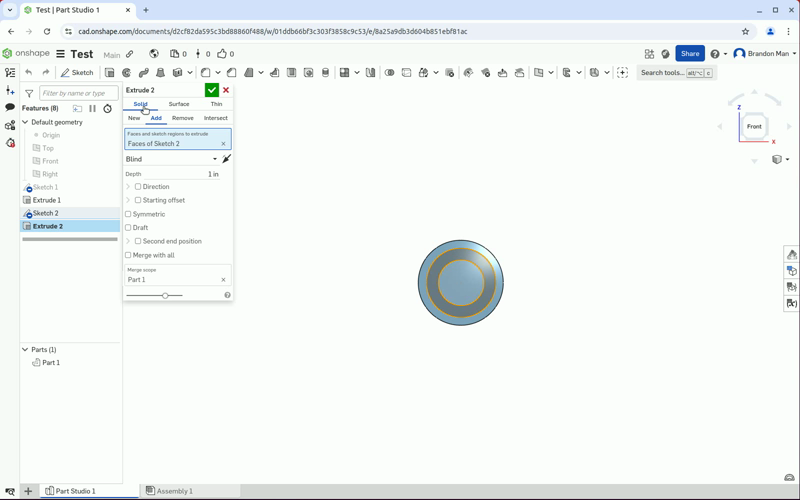
click(143, 106)
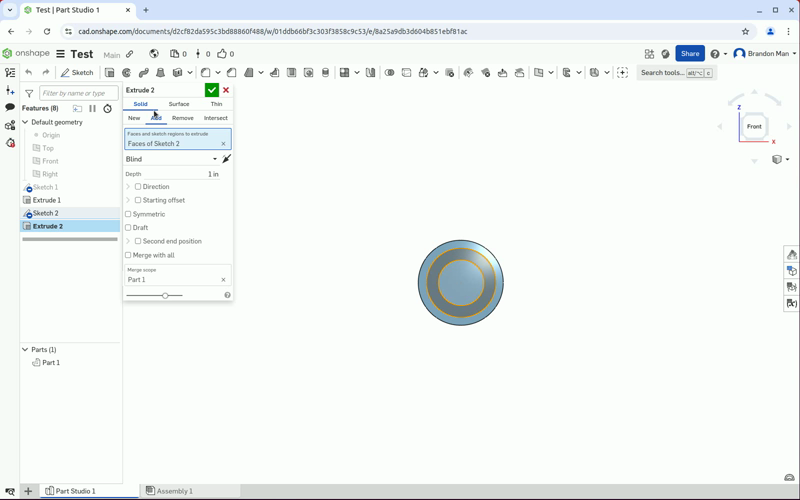
mouse_move(186, 120)
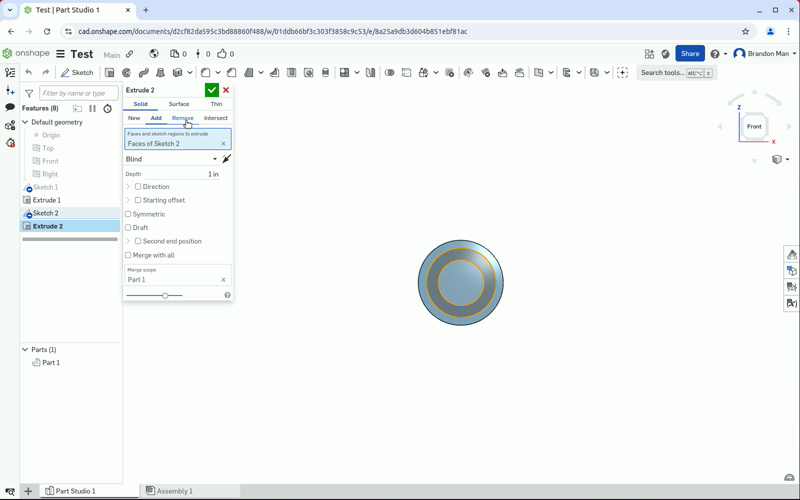
click(186, 120)
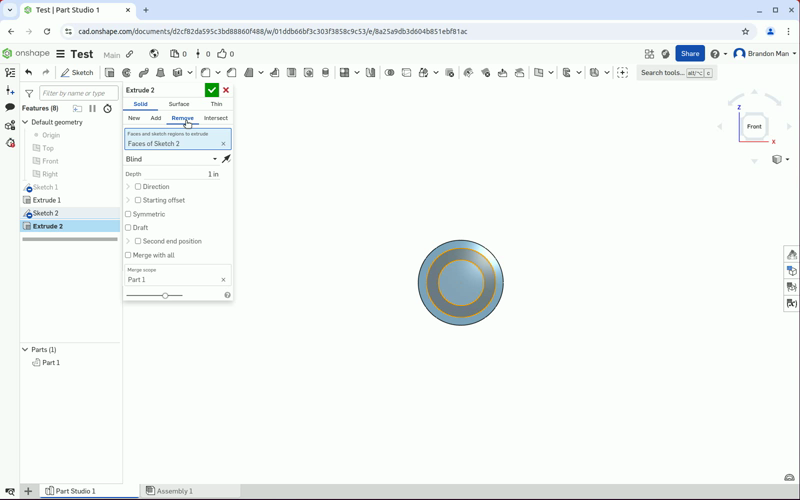
key(tab, 4)
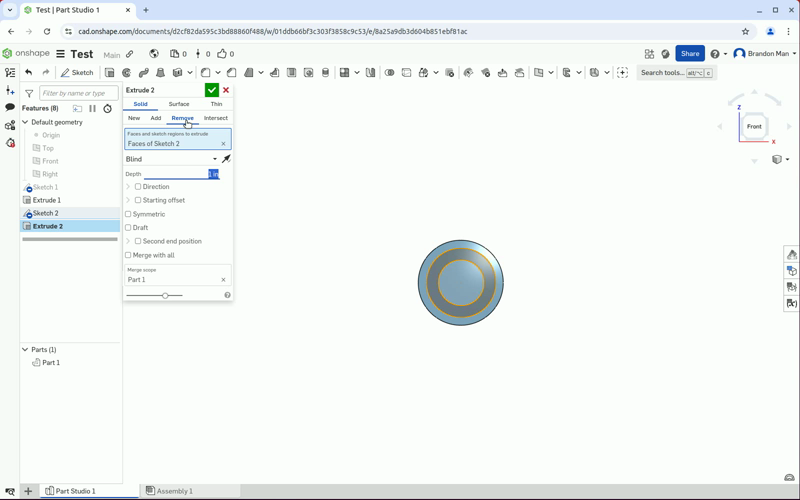
text(17.331)
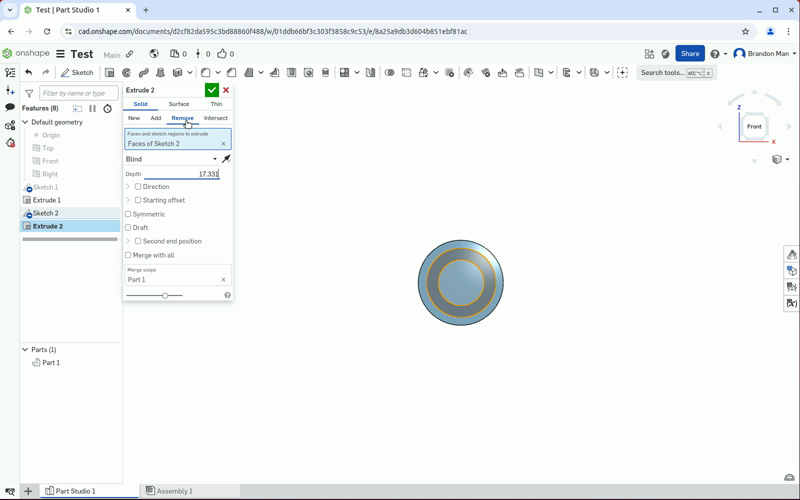
key(tab, 6)
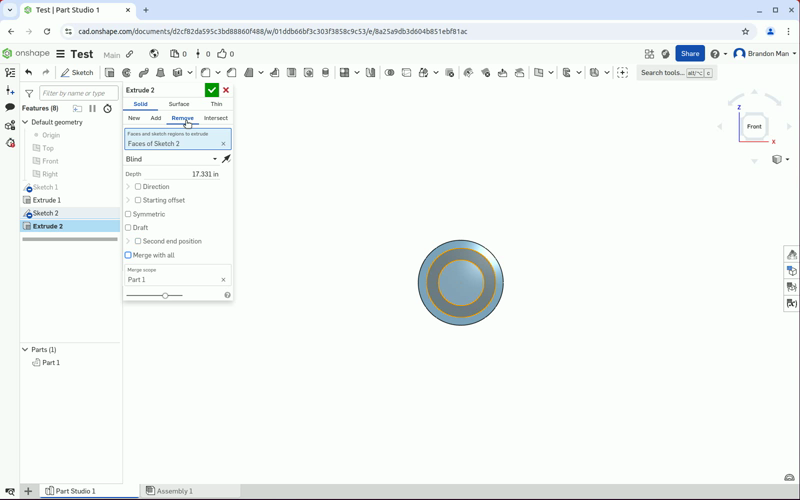
key(space)
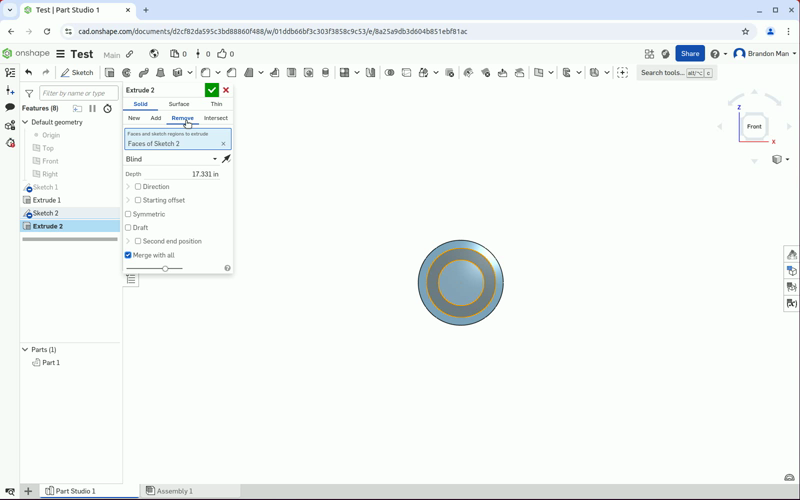
key(enter)
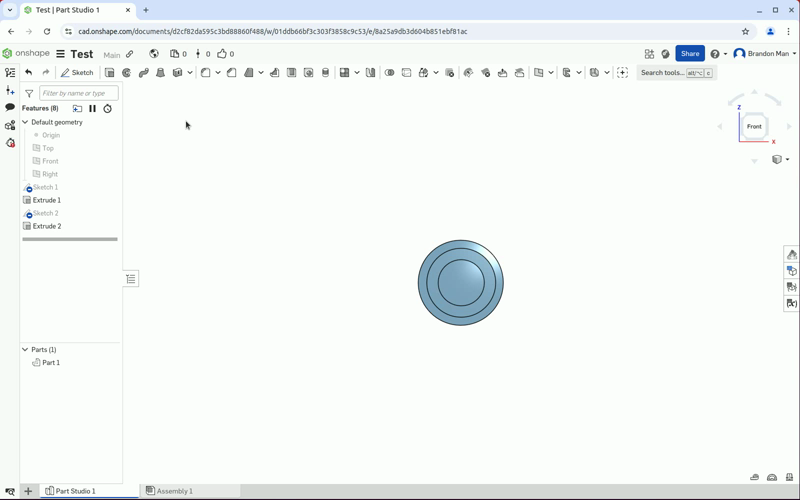
key(shift+h)
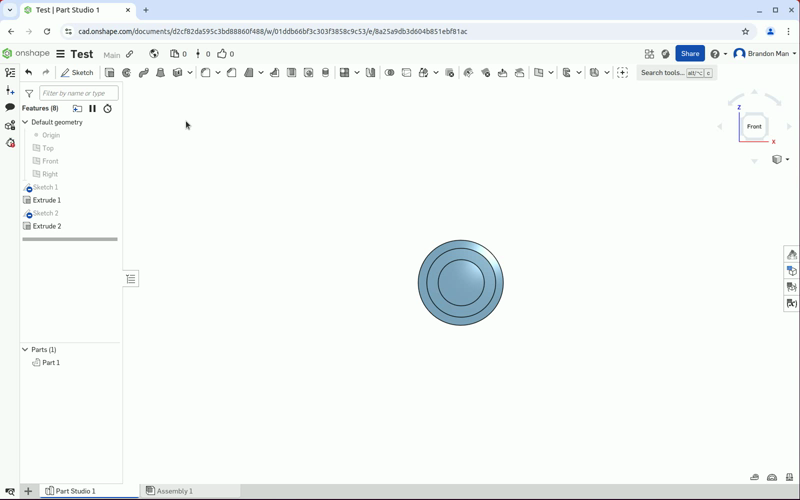
key(shift+h)
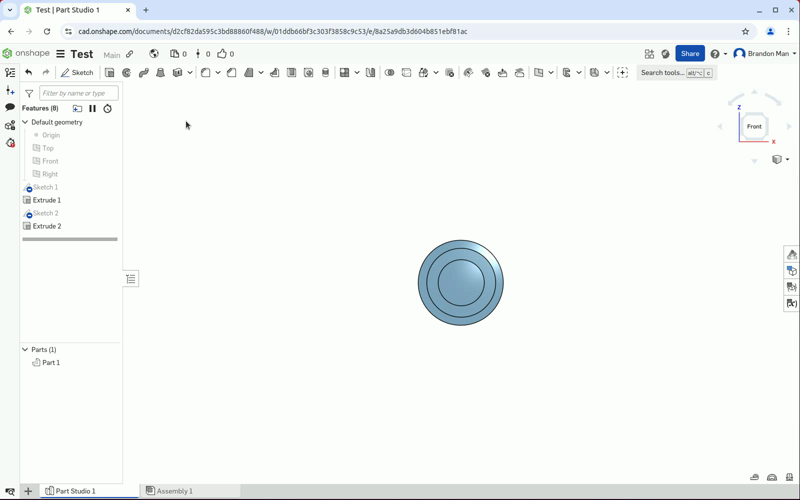
key(shift+7)
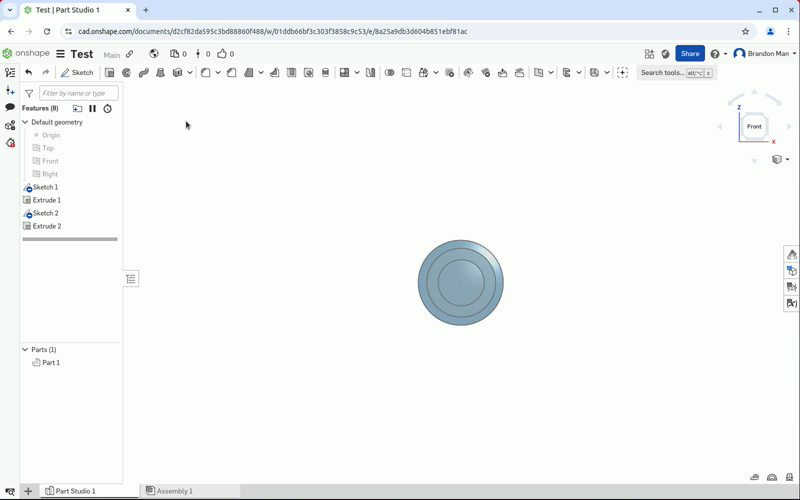
key(left, 2)
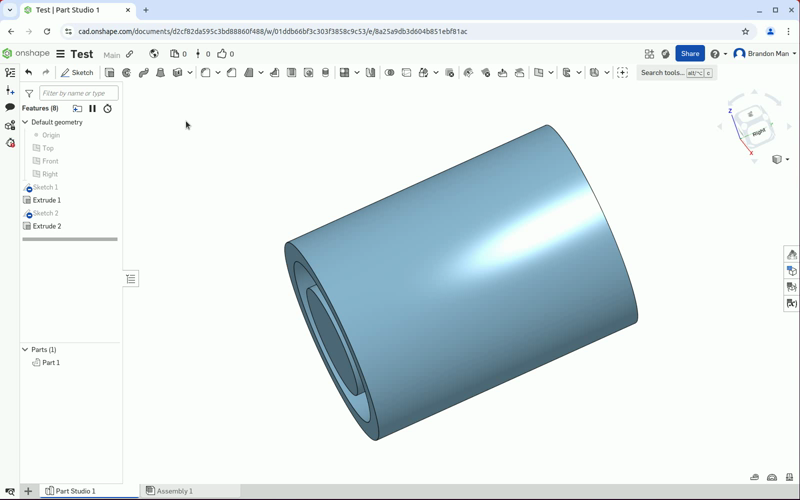
key(down, 2)
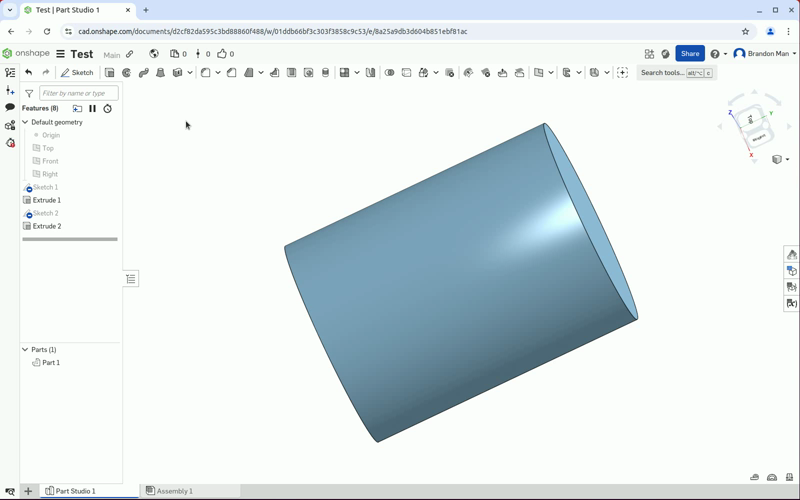
key(up, 2)
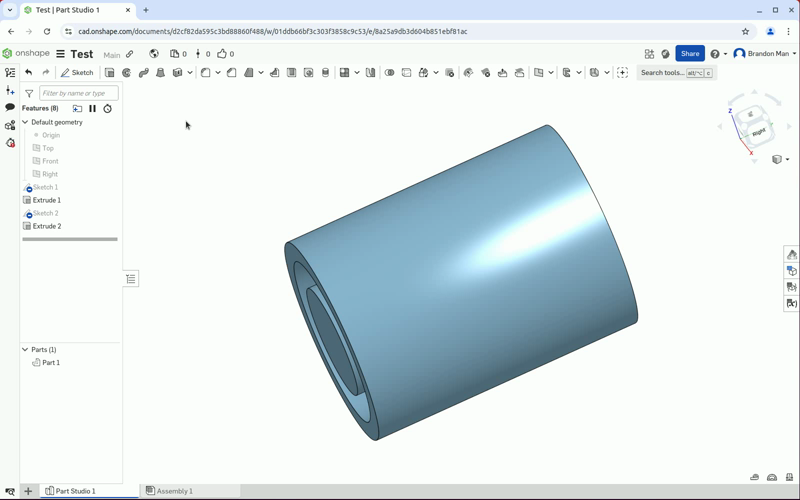
key(right, 2)
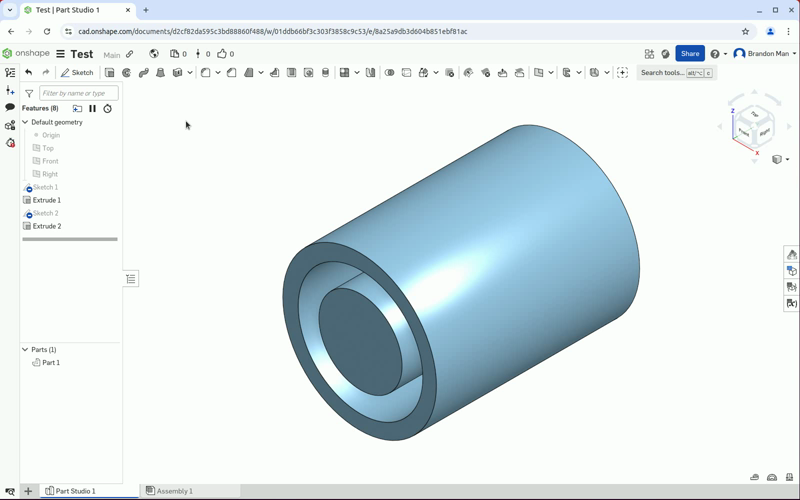
mouse_move(73, 189)
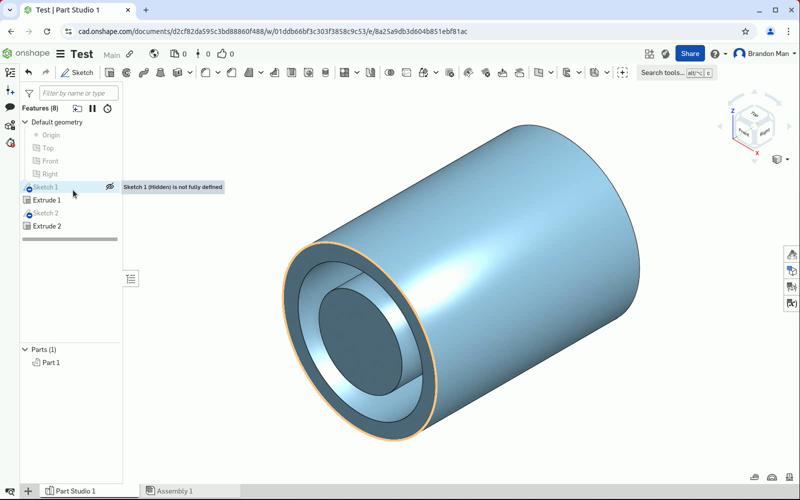
click(73, 189)